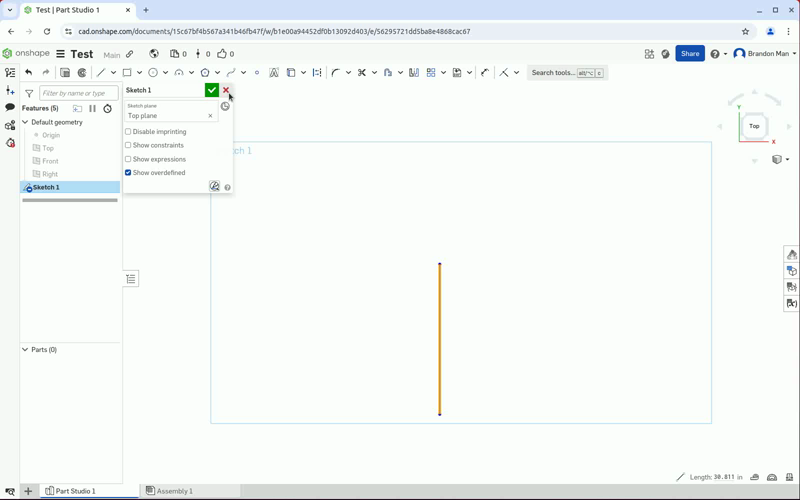
key(shift+h)
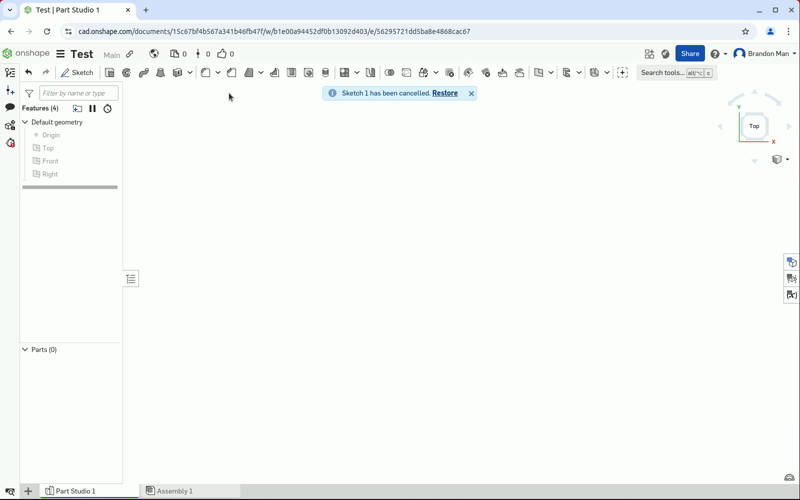
mouse_move(73, 352)
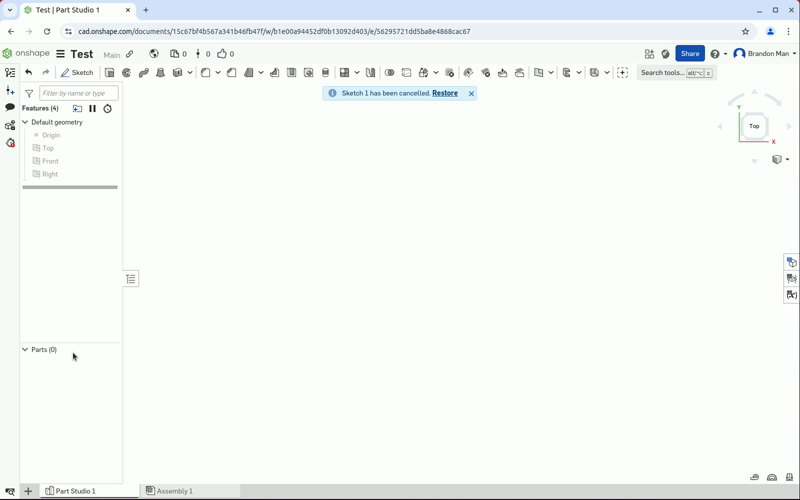
key(y)
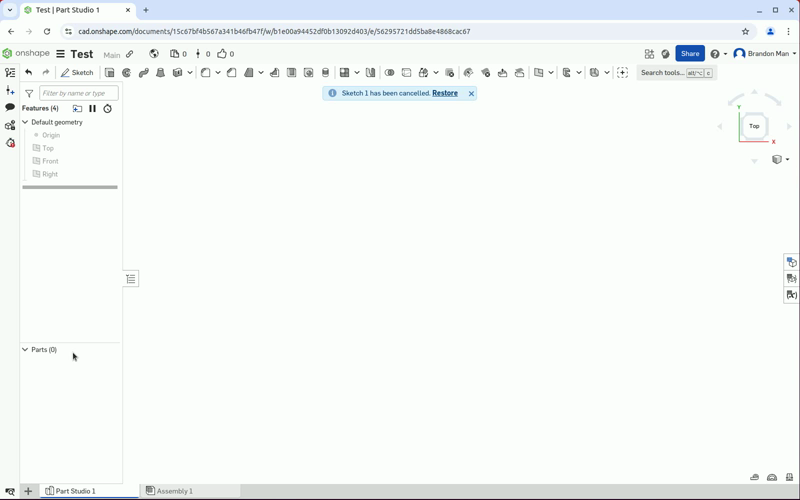
key(shift+p)
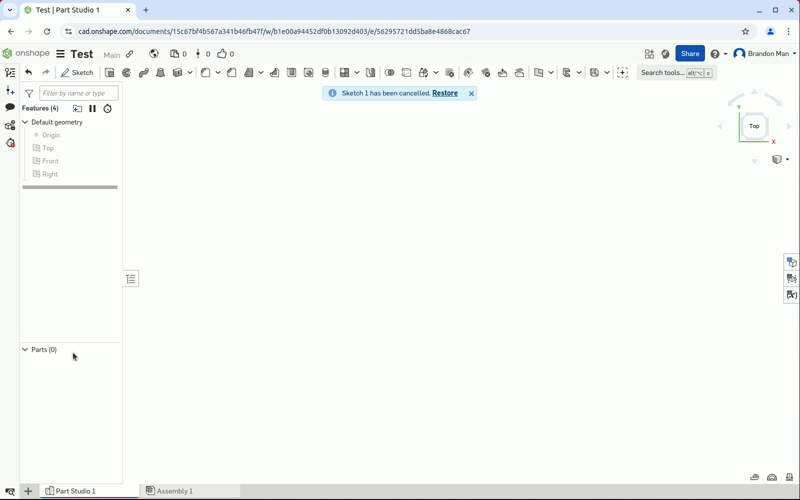
key(space)
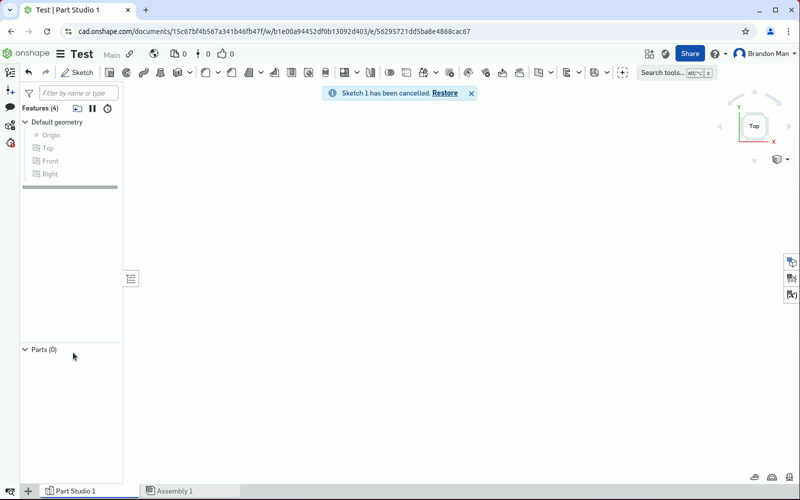
key_down(shift)
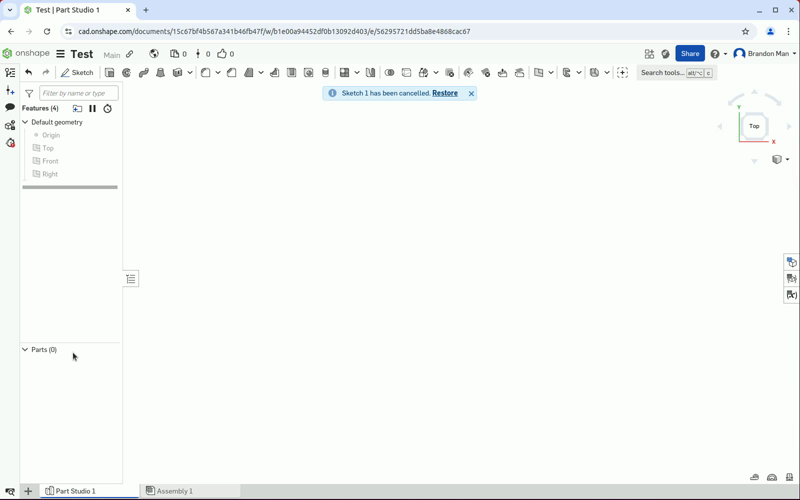
key(up)
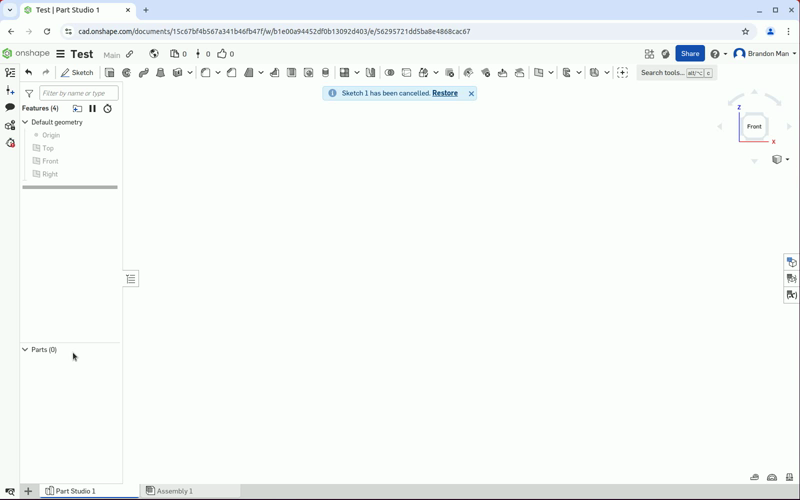
key_up(shift)
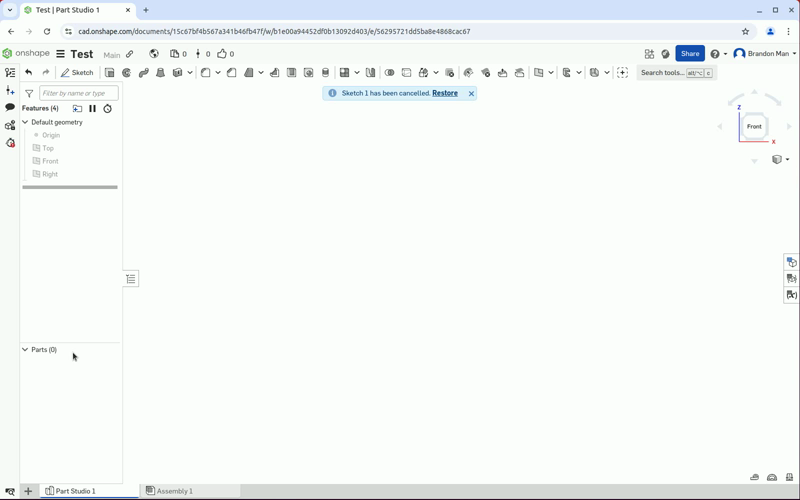
mouse_move(73, 352)
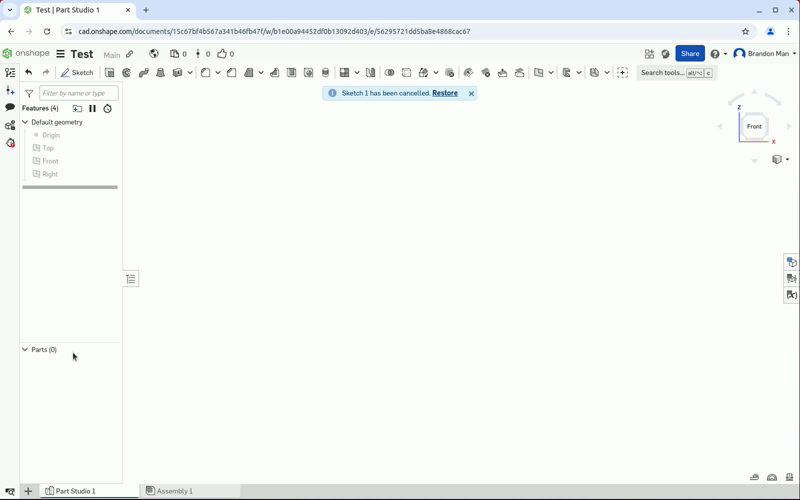
key(shift+y)
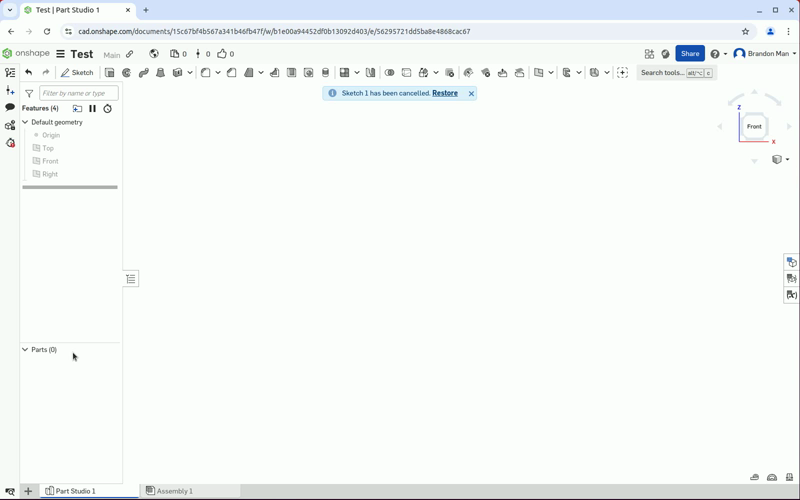
key(shift+s)
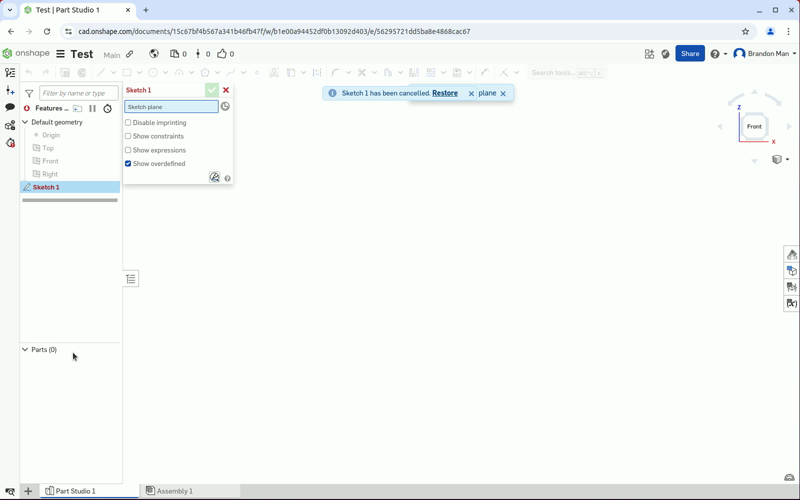
mouse_move(73, 163)
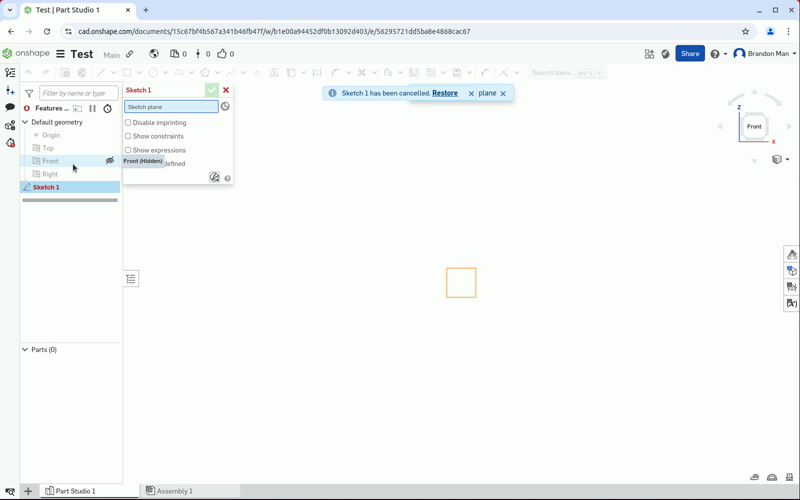
click(73, 163)
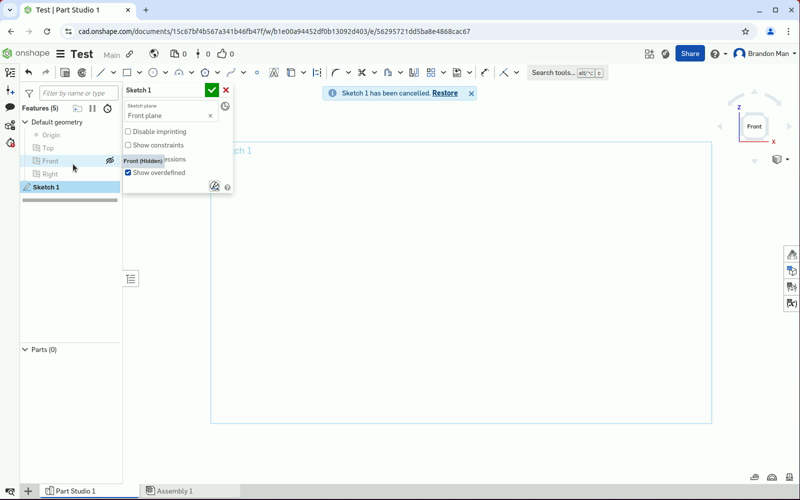
mouse_move(73, 352)
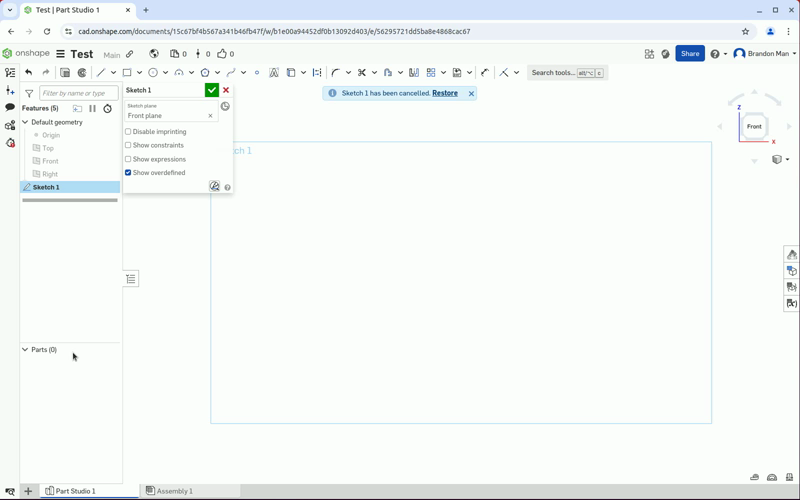
key(y)
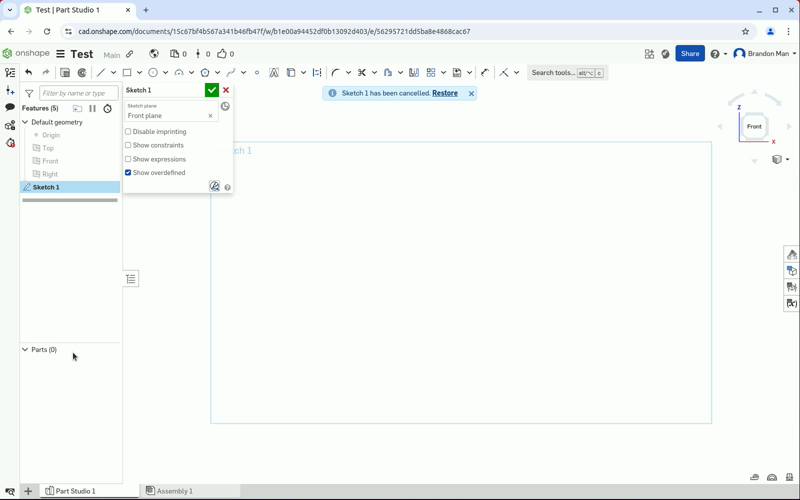
key(c)
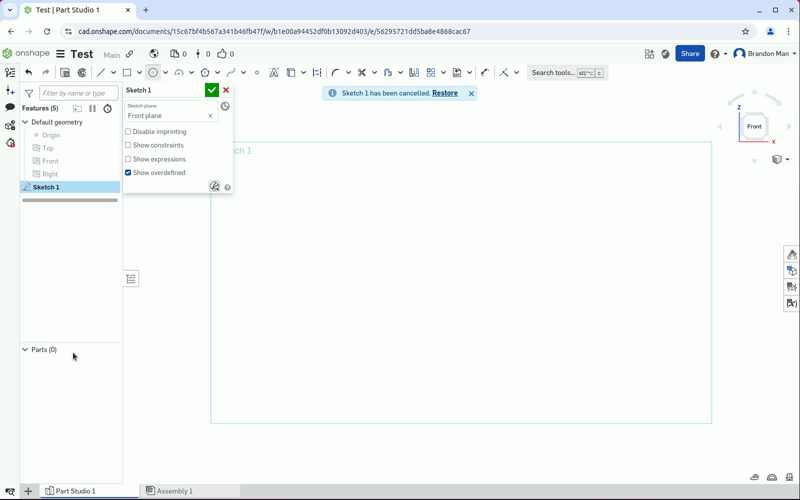
key_down(shift)
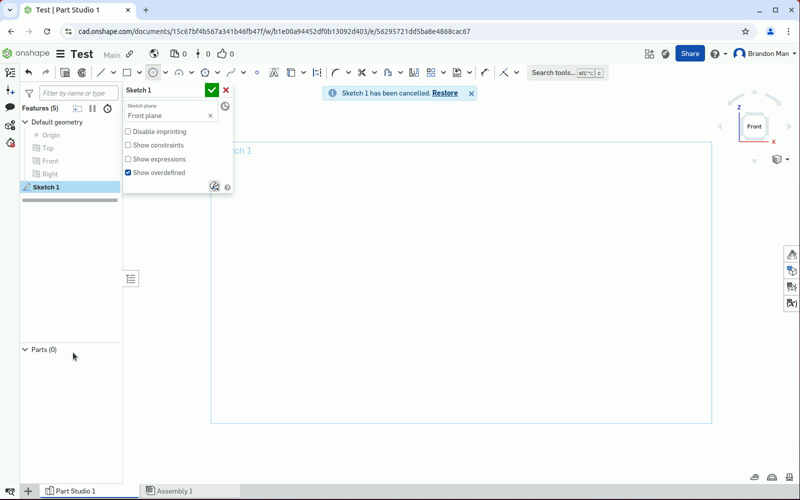
mouse_move(461, 282)
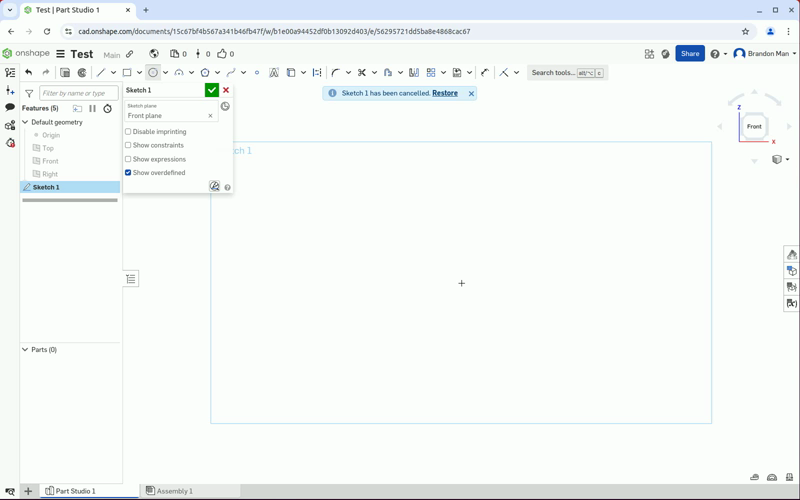
click(461, 282)
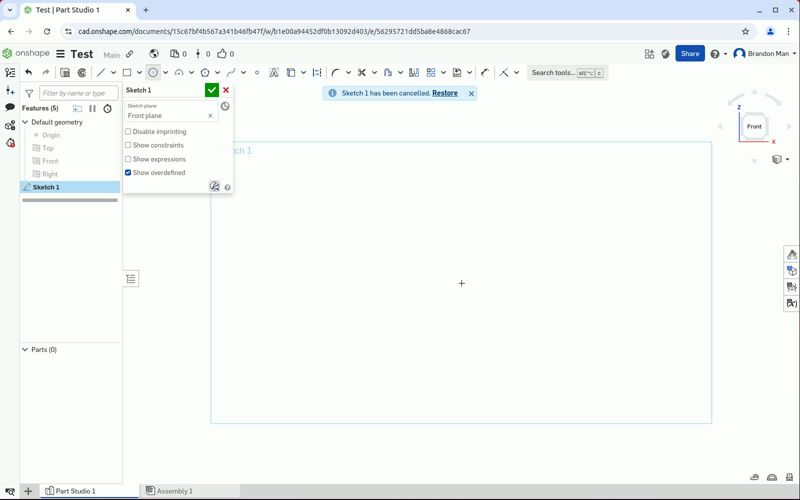
key_up(shift)
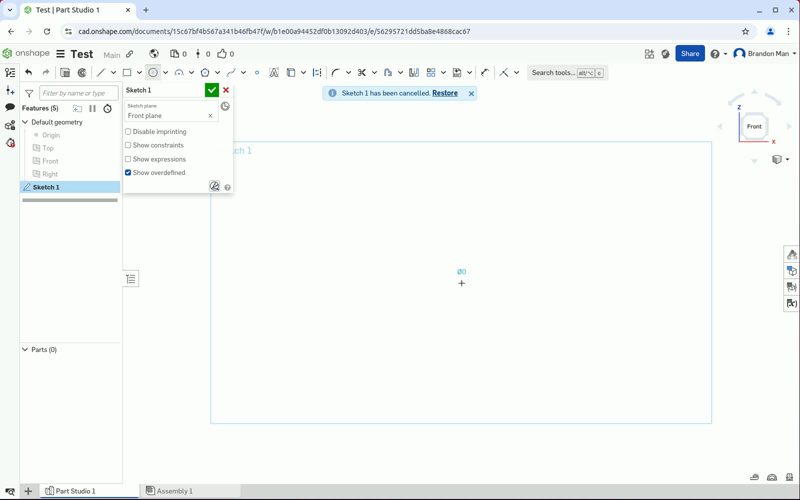
mouse_move(513, 282)
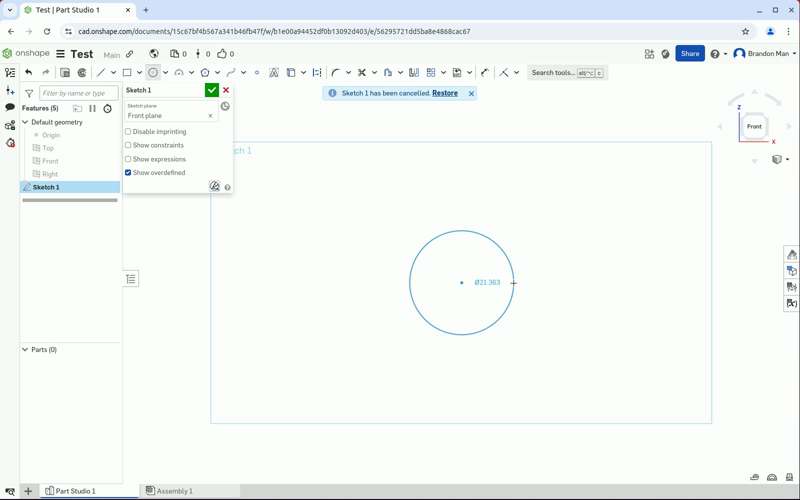
click(513, 282)
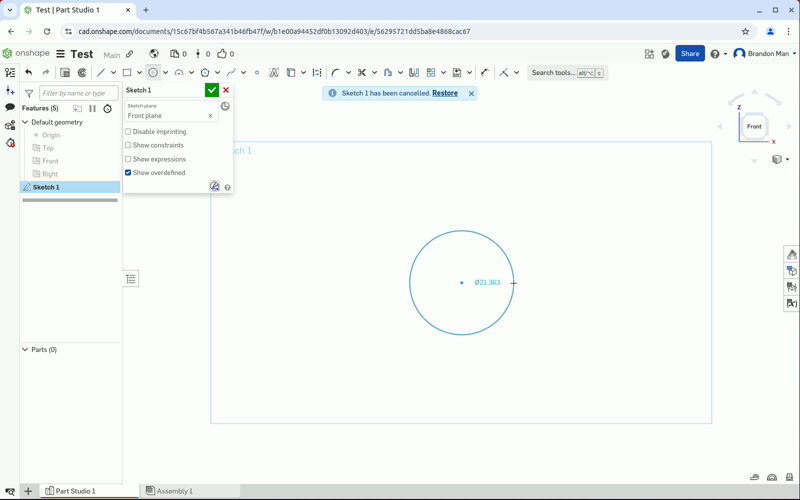
key(esc)
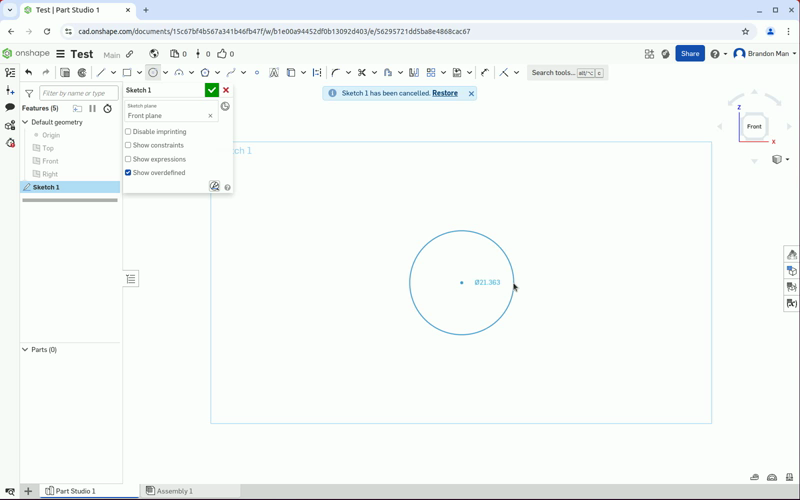
mouse_move(467, 285)
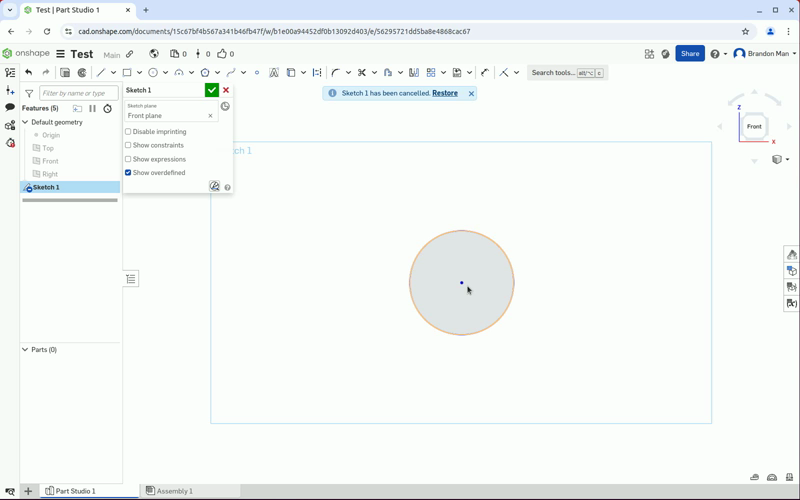
click(467, 285)
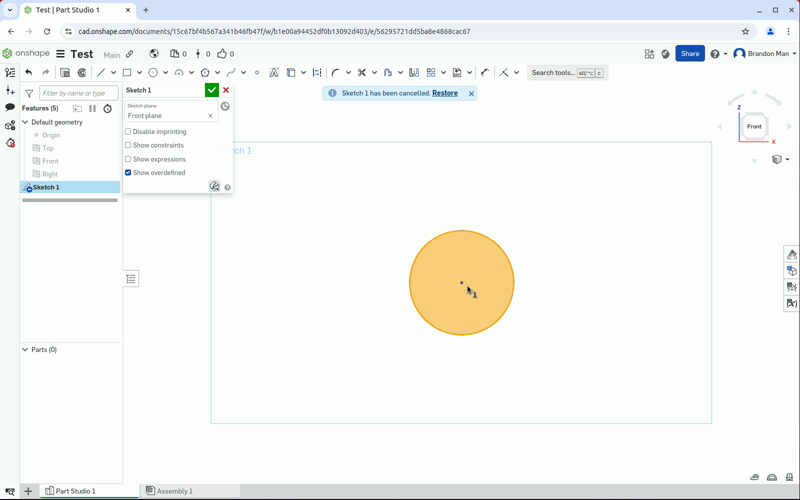
mouse_move(73, 352)
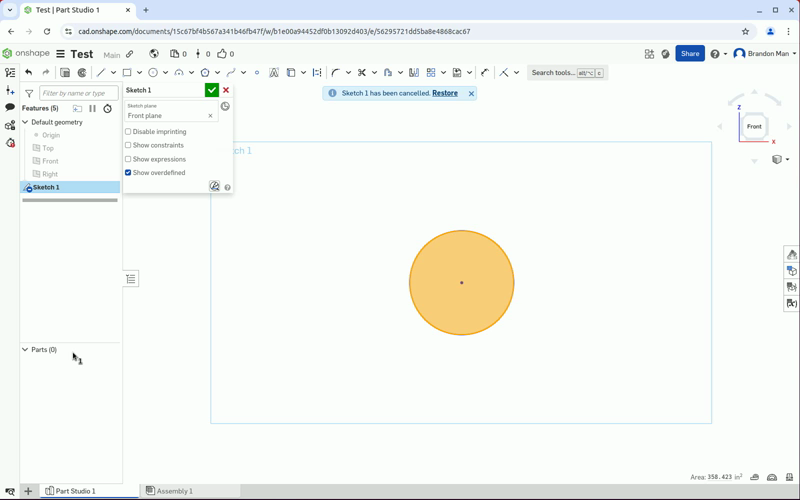
key(shift+y)
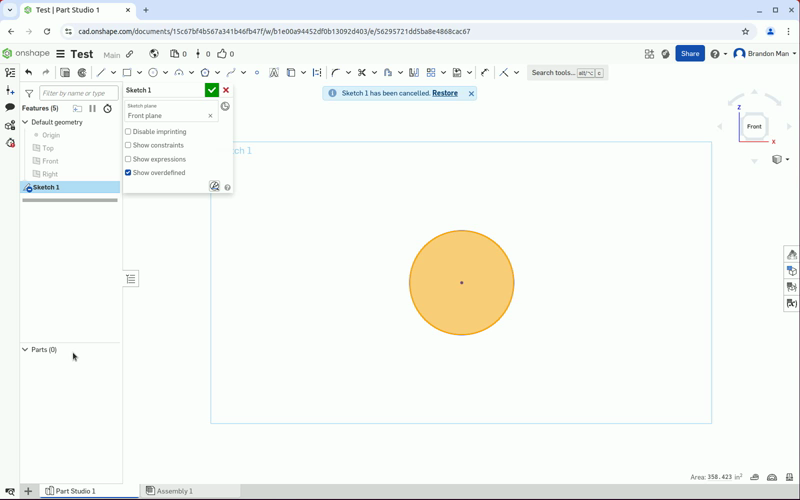
key(shift+e)
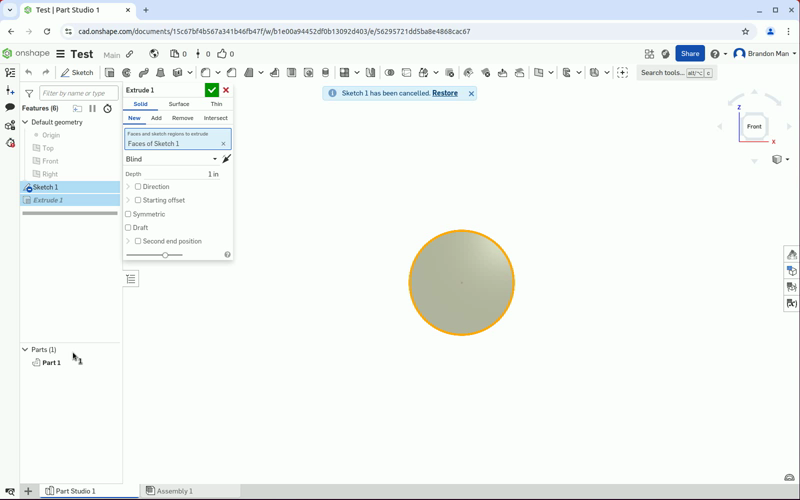
mouse_move(143, 106)
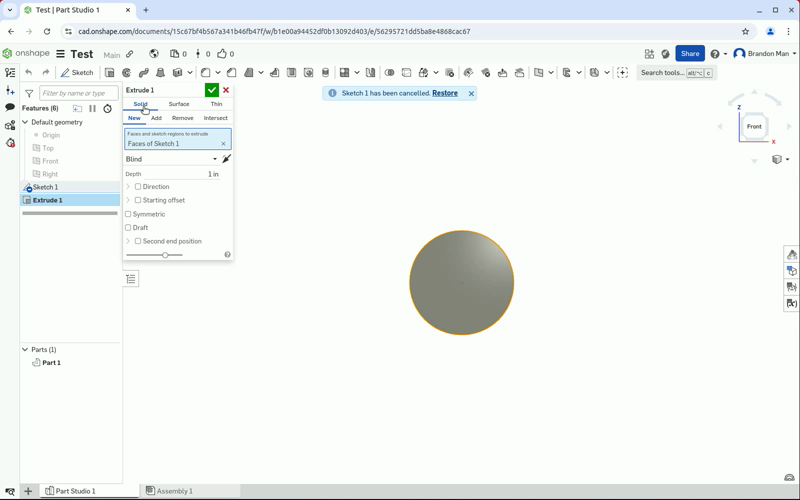
click(143, 106)
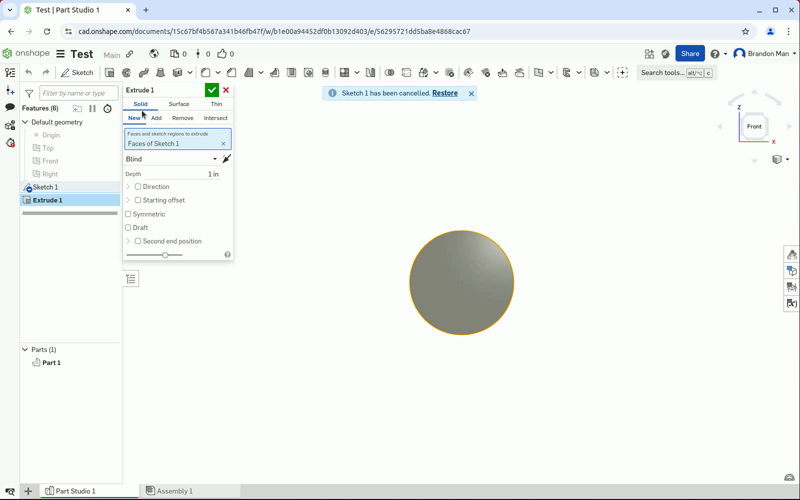
mouse_move(137, 120)
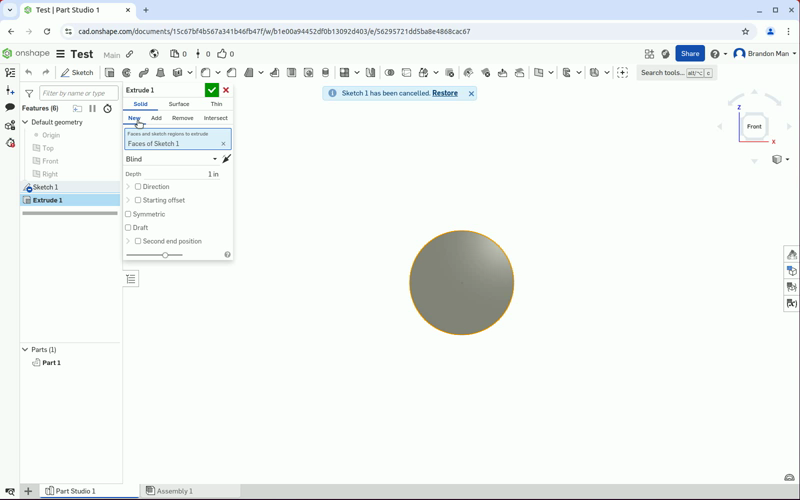
click(137, 120)
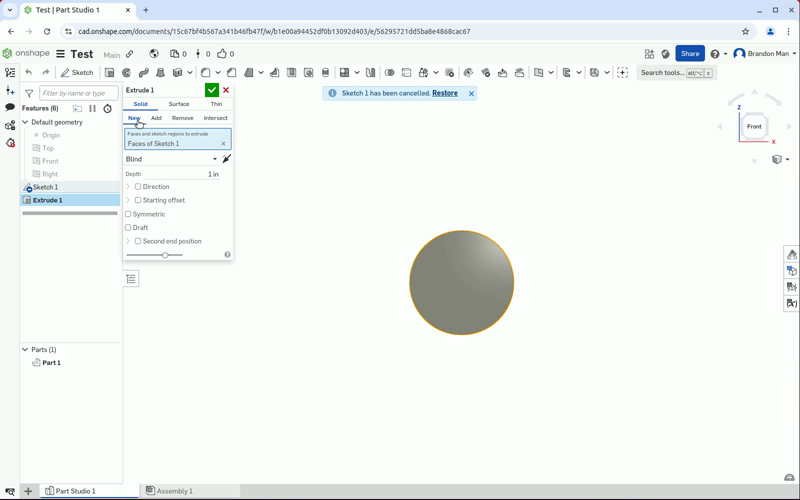
key(tab, 4)
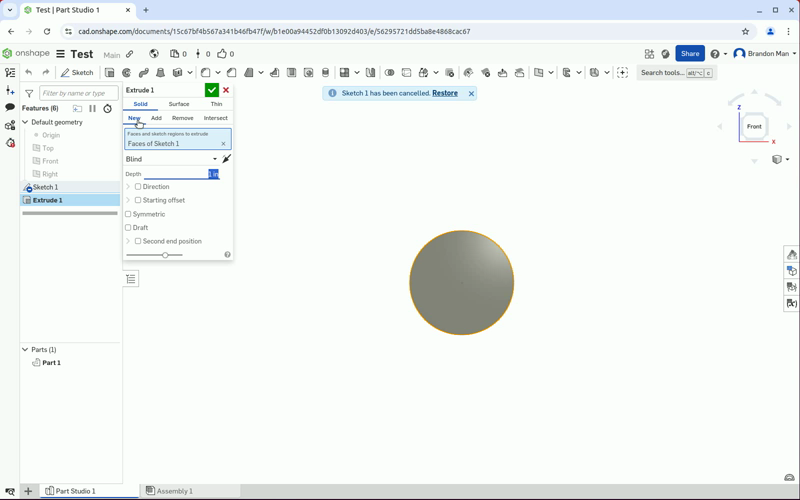
text(22.145)
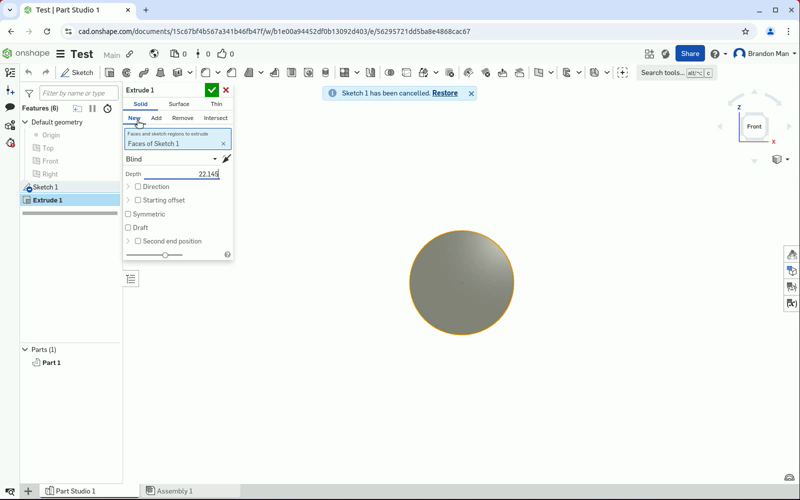
key(enter)
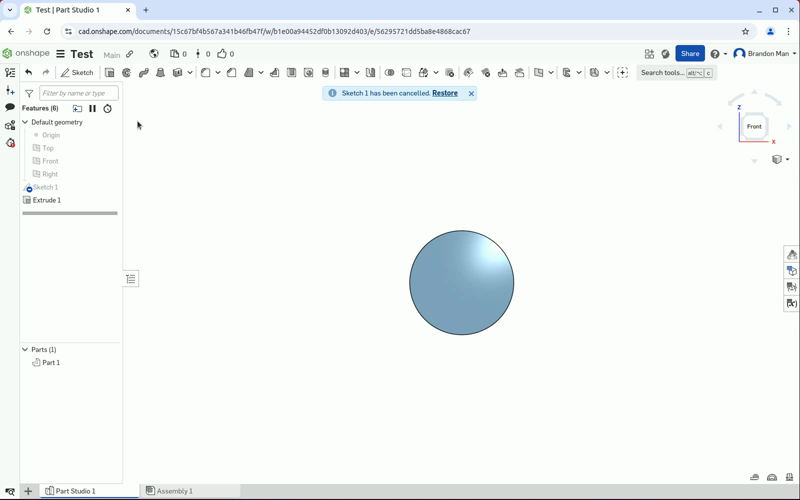
key(shift+h)
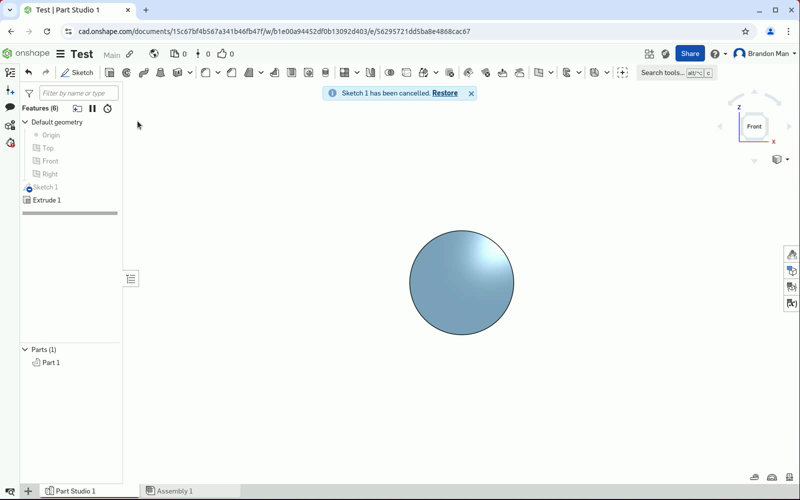
key(shift+h)
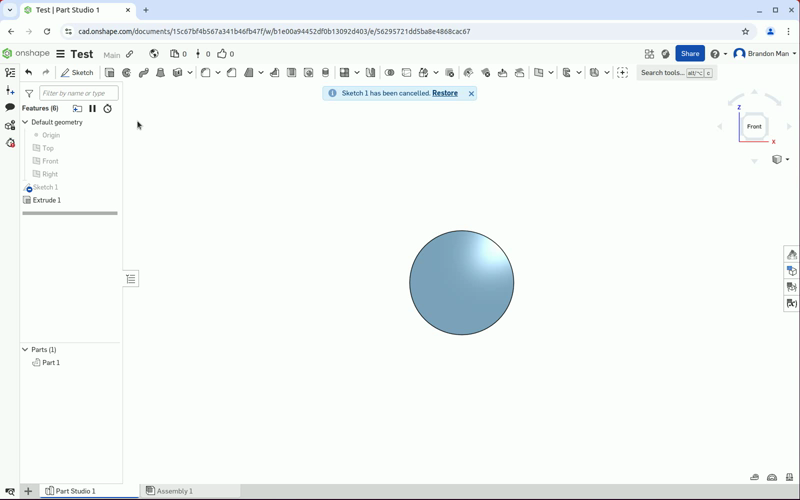
mouse_move(73, 189)
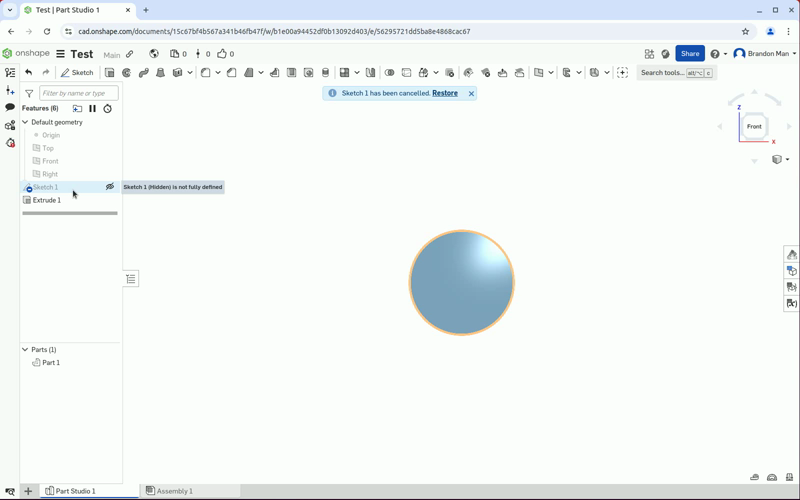
click(73, 189)
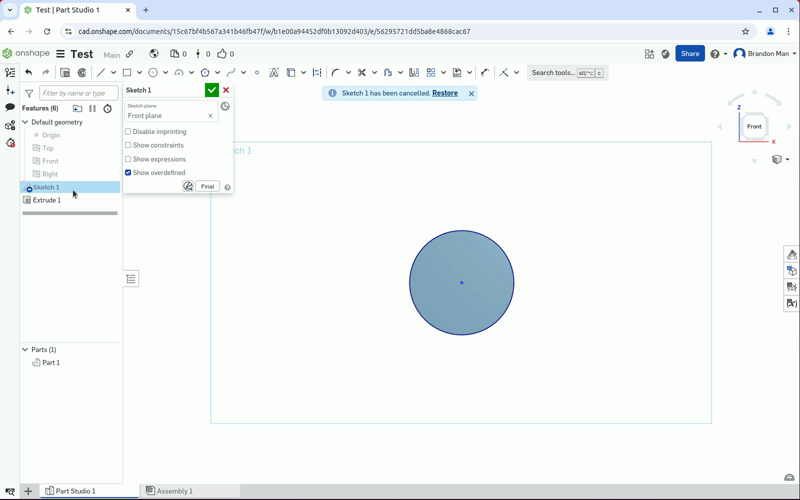
mouse_move(229, 92)
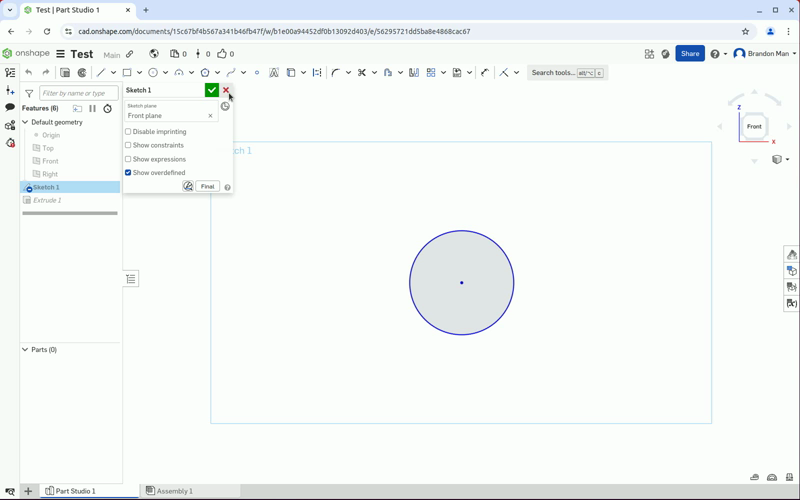
click(229, 92)
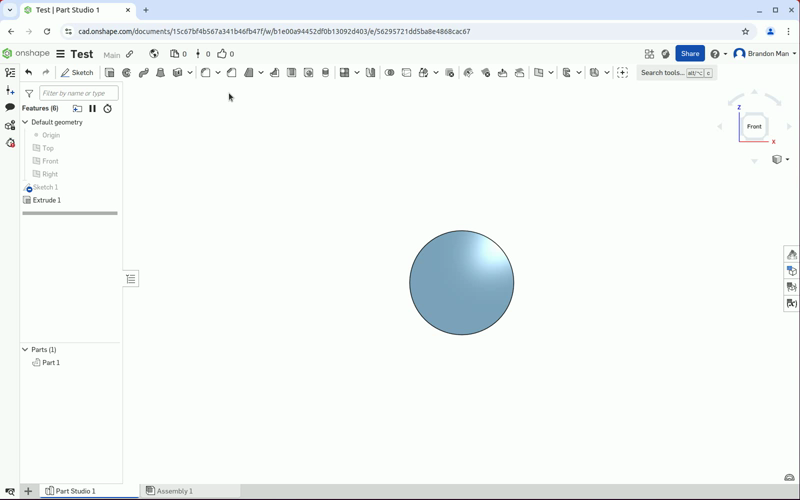
mouse_move(541, 75)
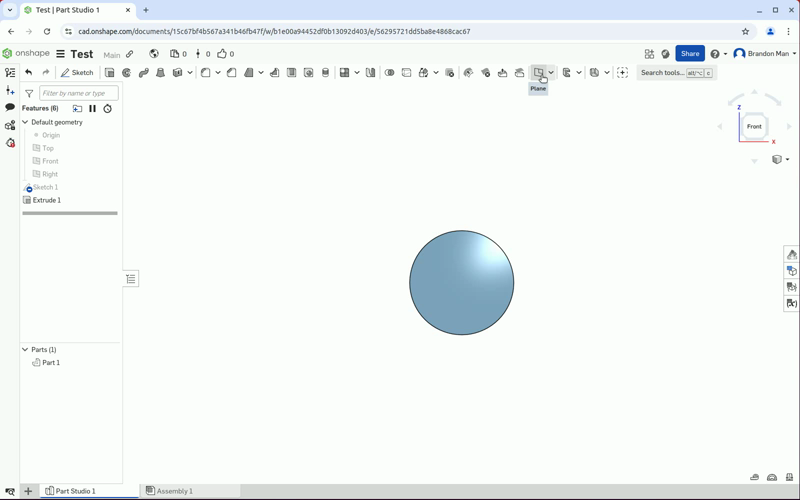
click(541, 75)
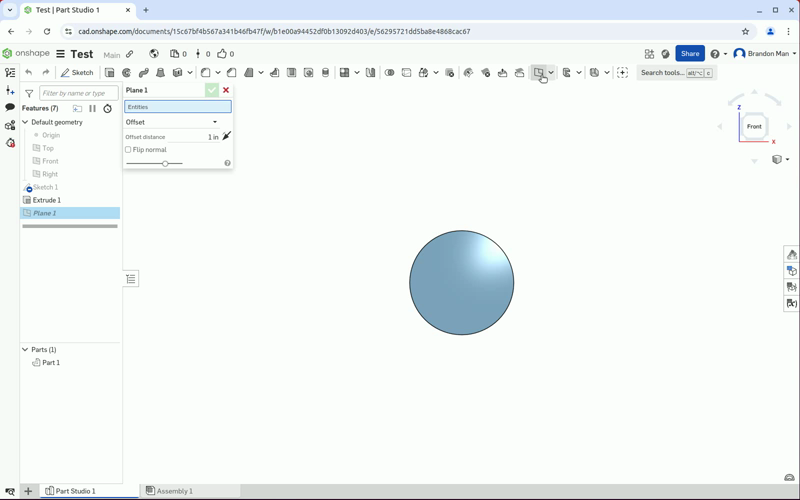
mouse_move(73, 163)
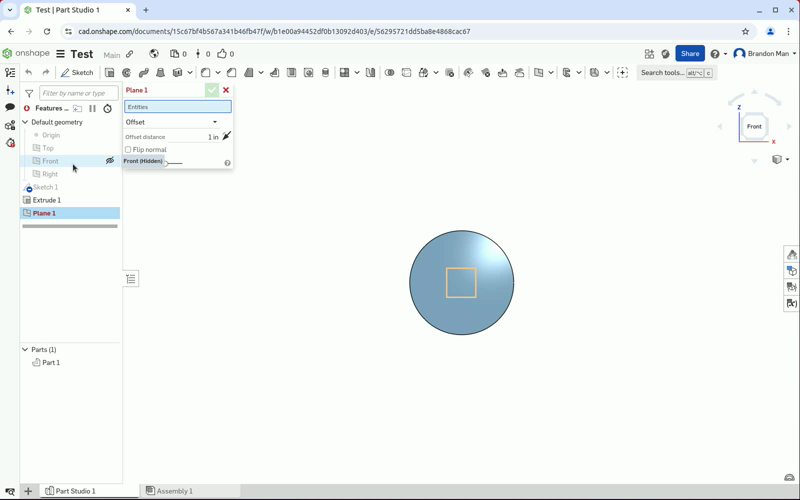
click(73, 163)
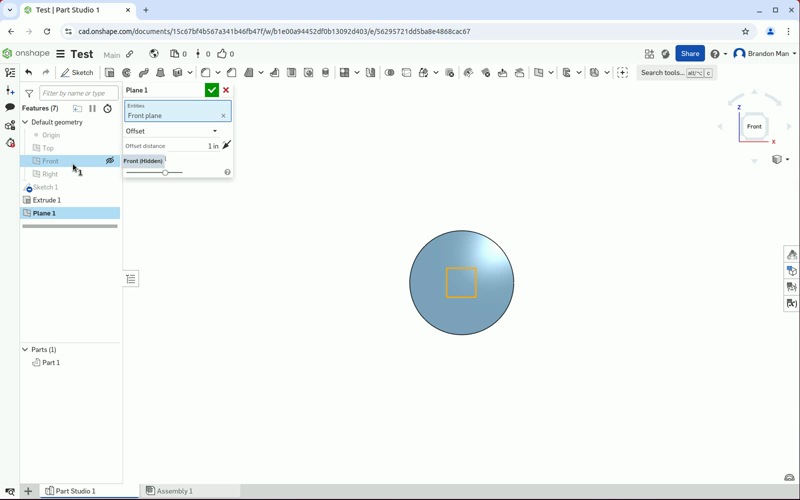
key(tab, 2)
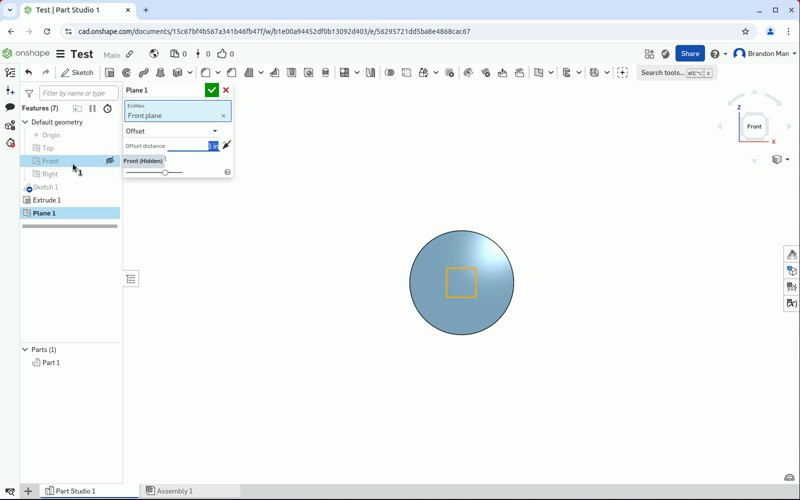
text(22.153)
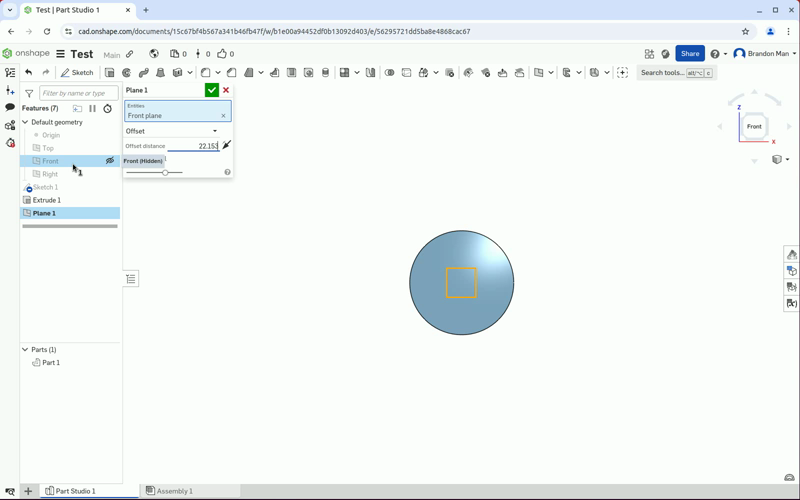
key(enter, 2)
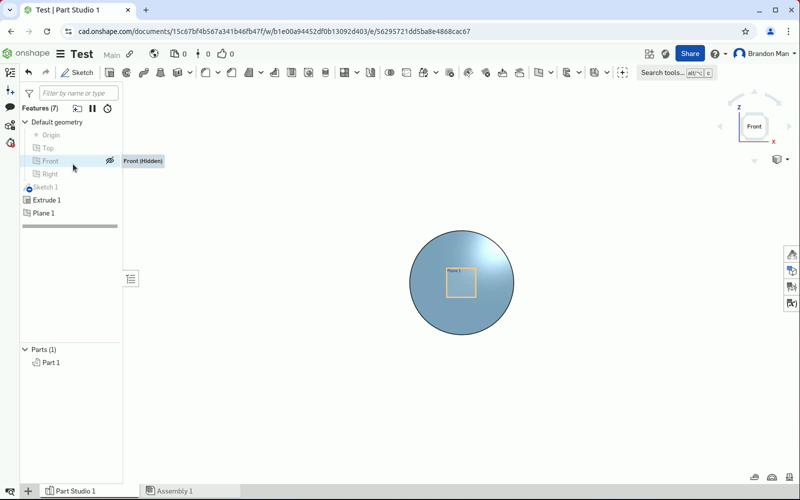
key(shift+s)
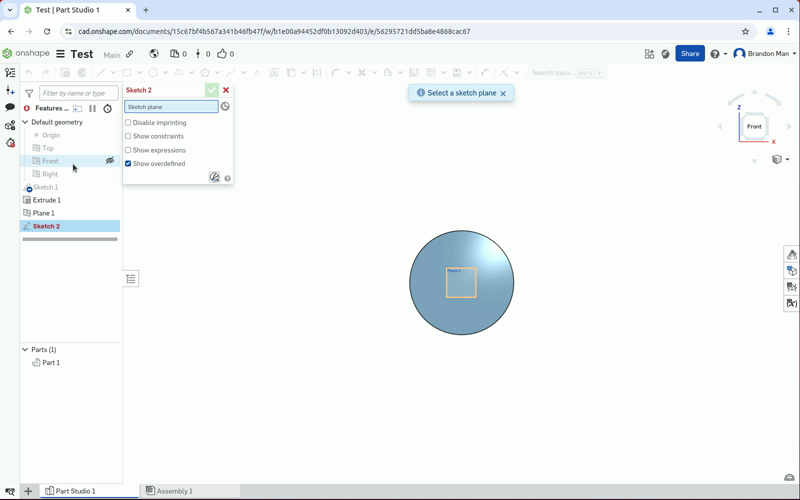
mouse_move(73, 215)
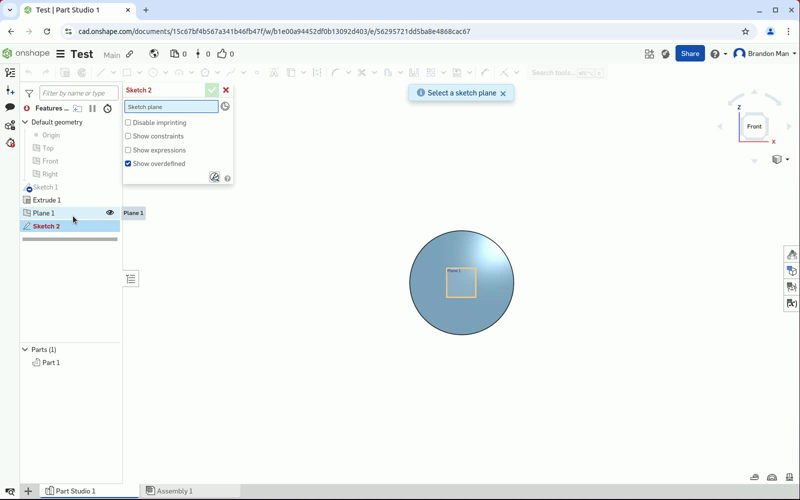
click(73, 215)
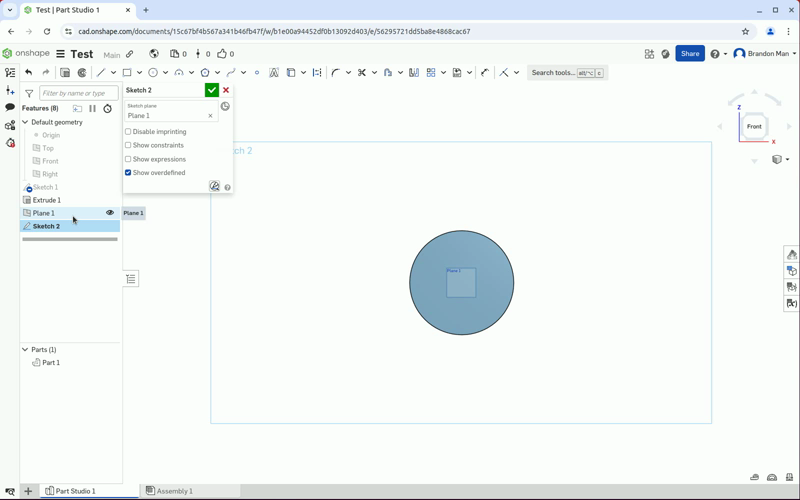
mouse_move(73, 352)
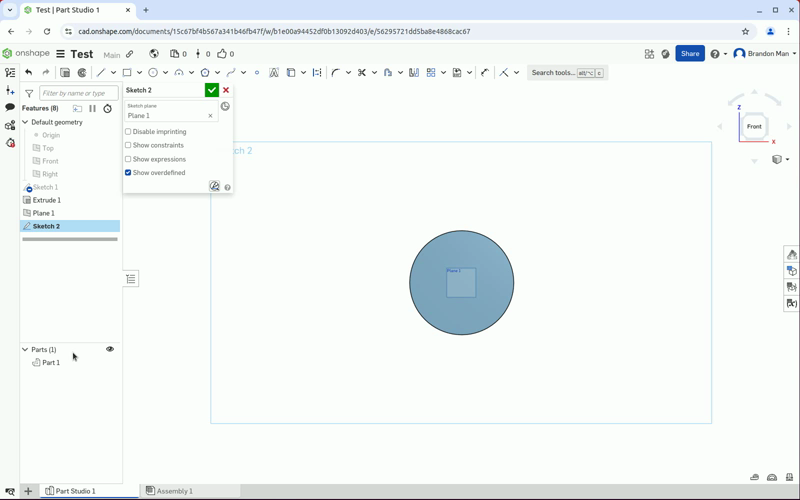
key(y)
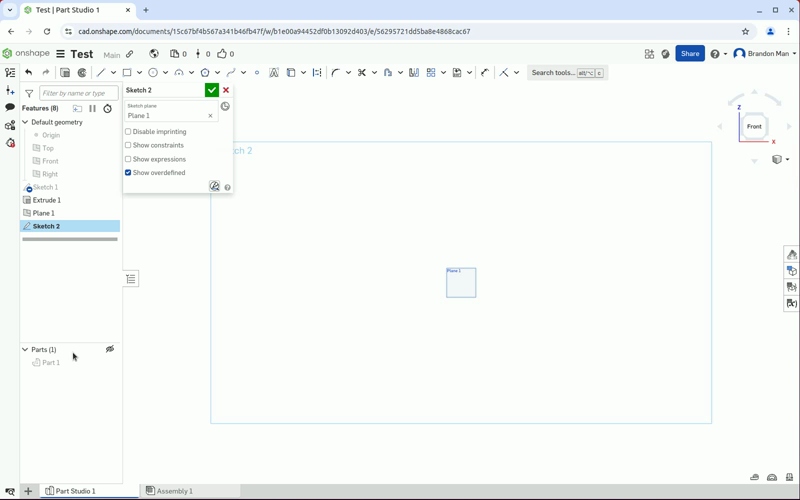
key(c)
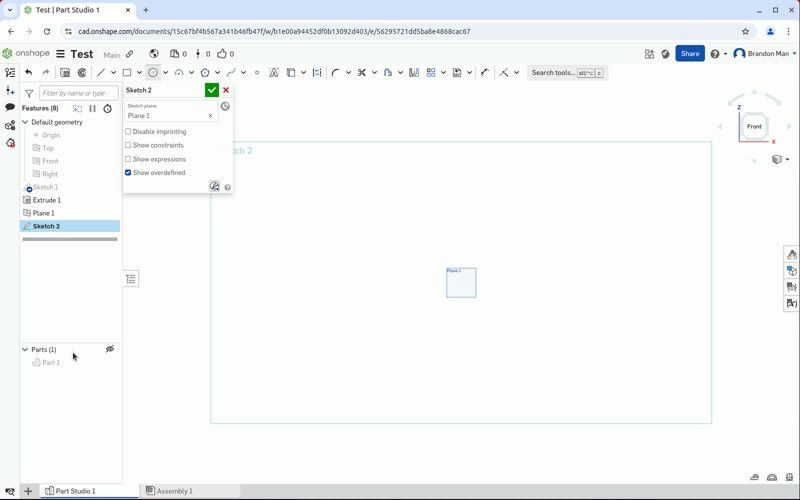
key_down(shift)
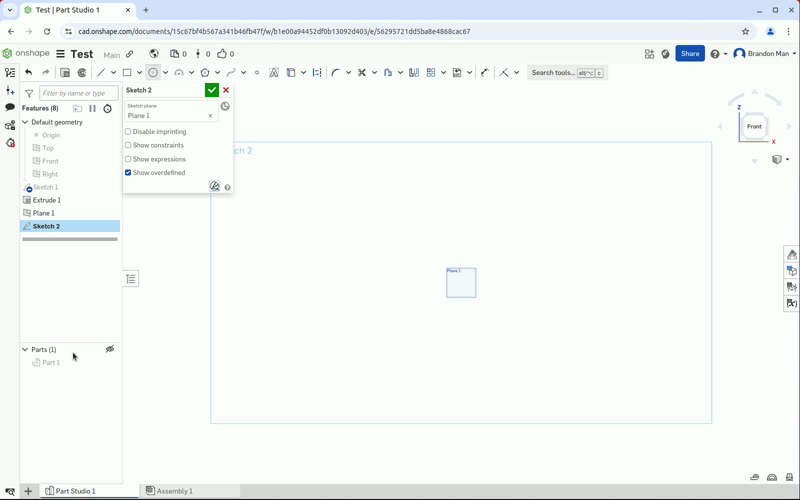
mouse_move(461, 282)
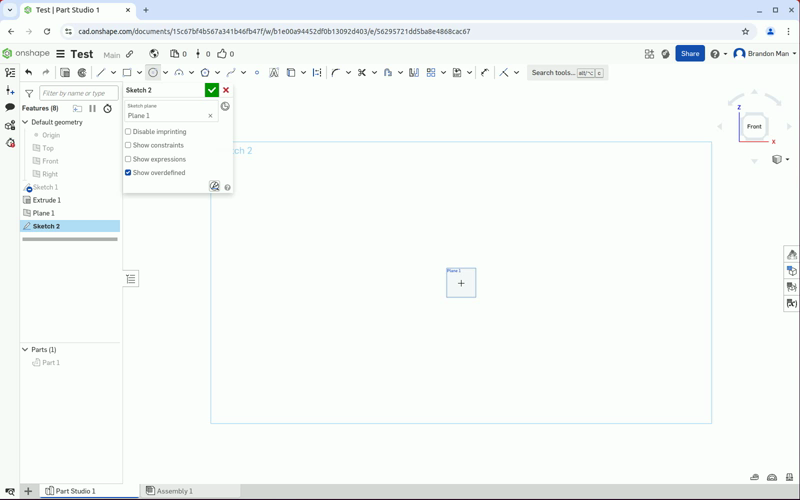
click(461, 282)
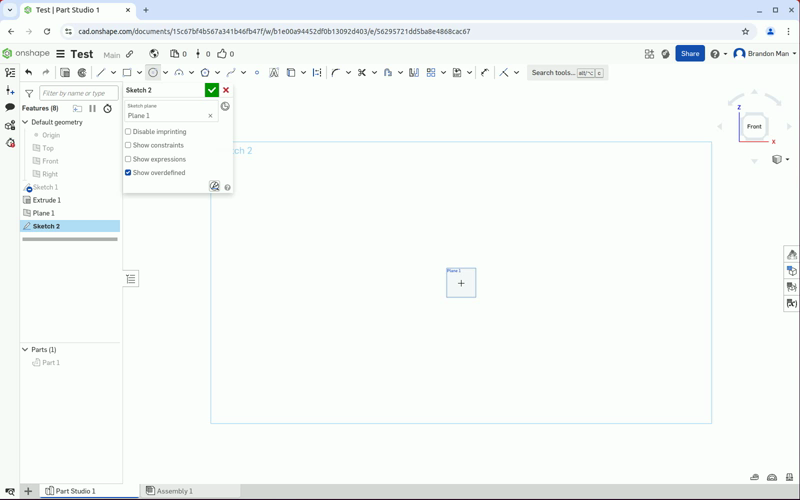
key_up(shift)
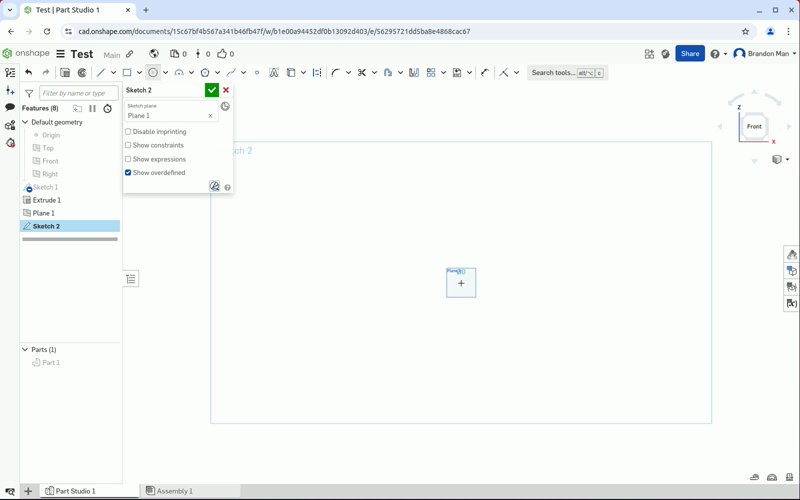
mouse_move(491, 282)
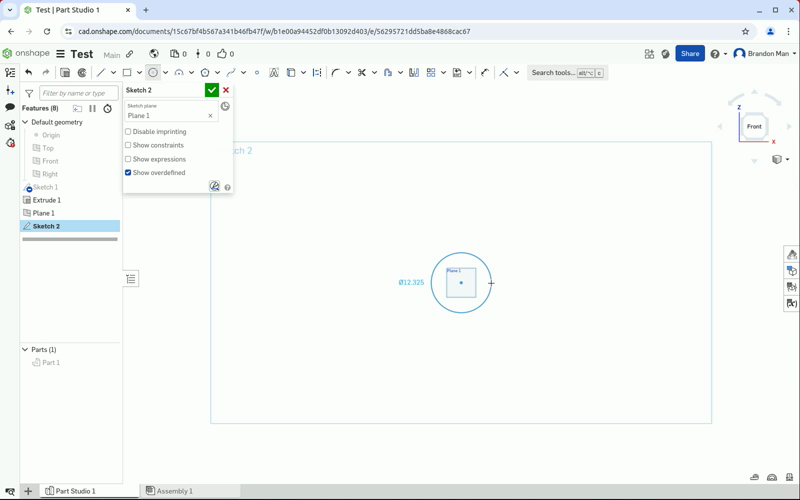
click(491, 282)
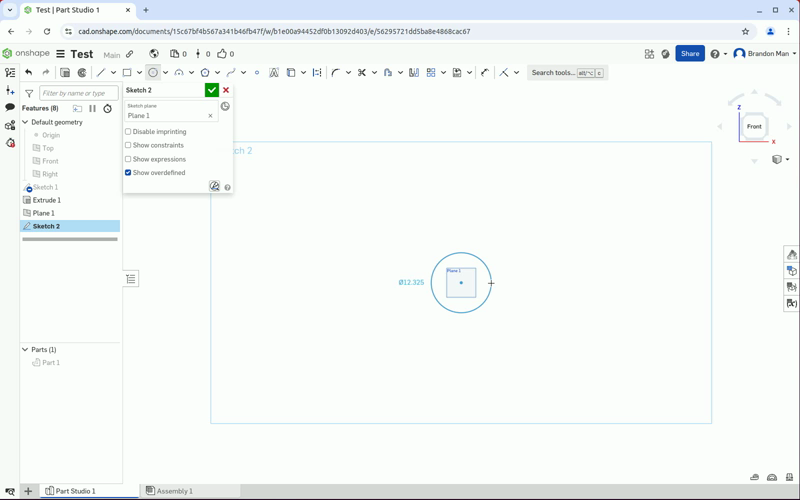
key(esc)
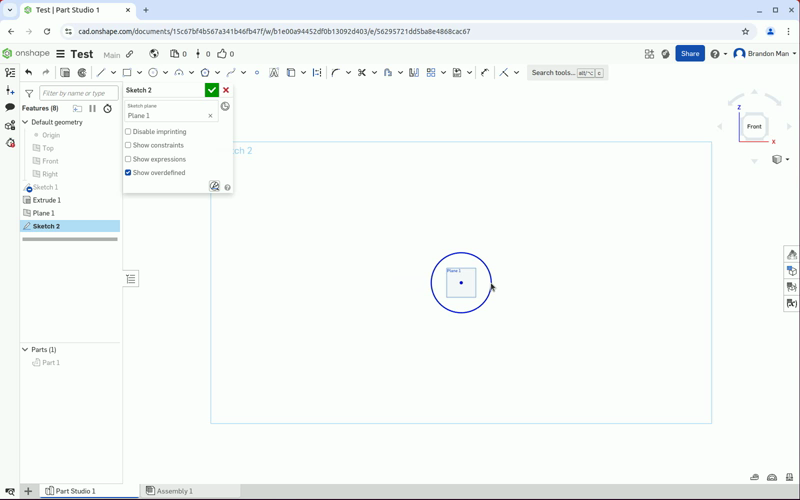
mouse_move(448, 284)
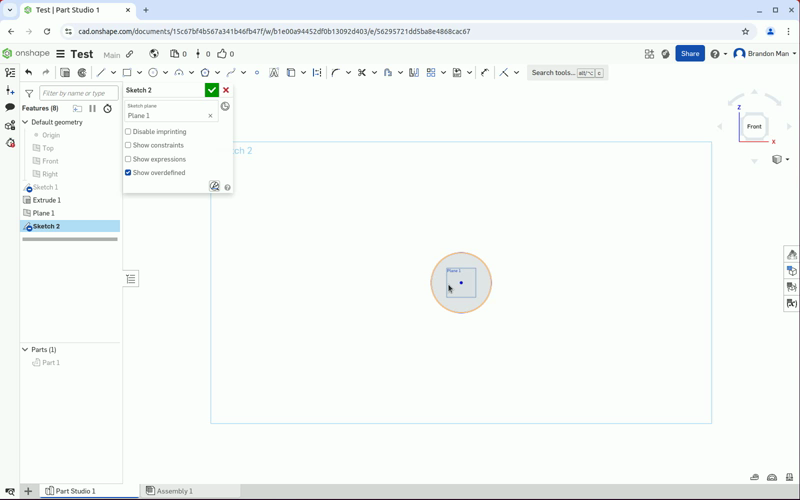
click(448, 284)
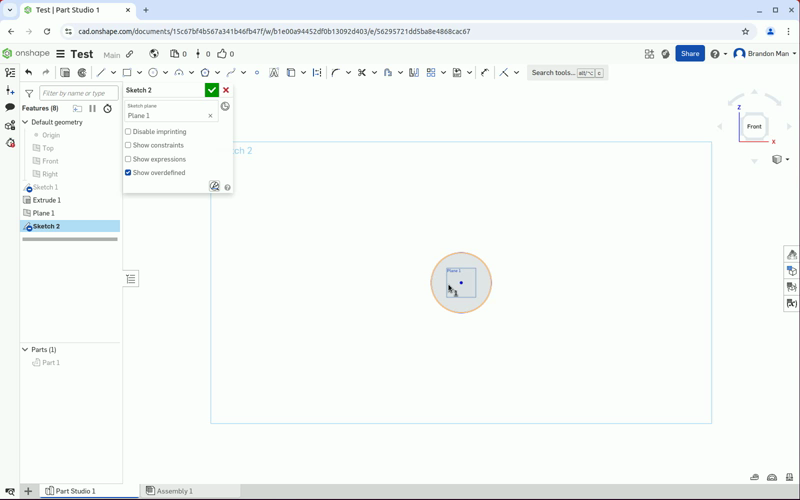
mouse_move(73, 352)
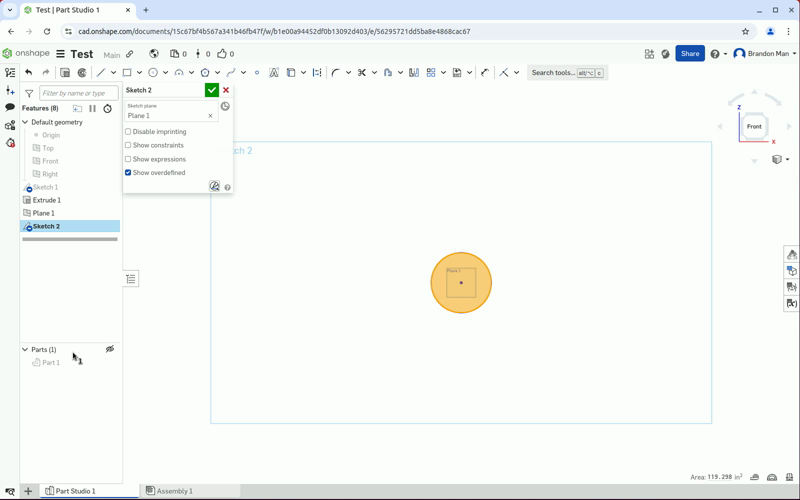
key(shift+y)
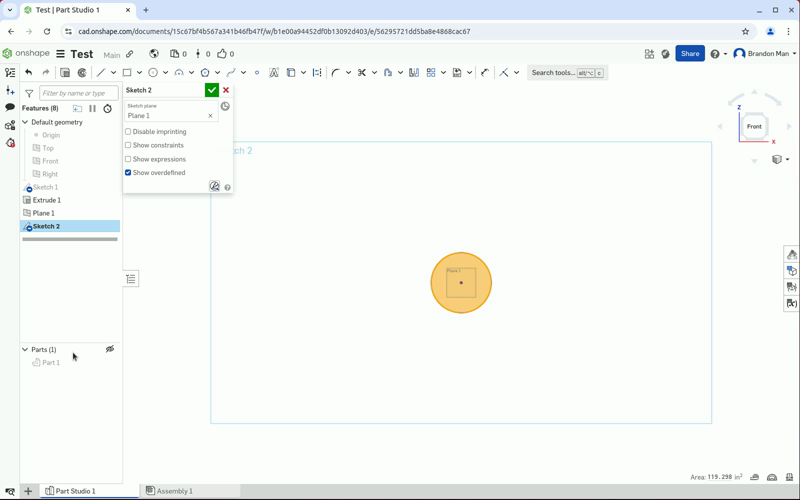
key(shift+e)
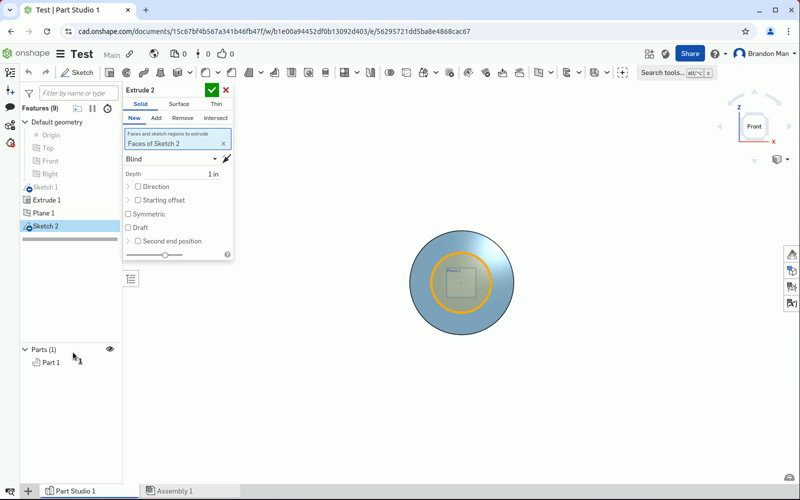
mouse_move(143, 106)
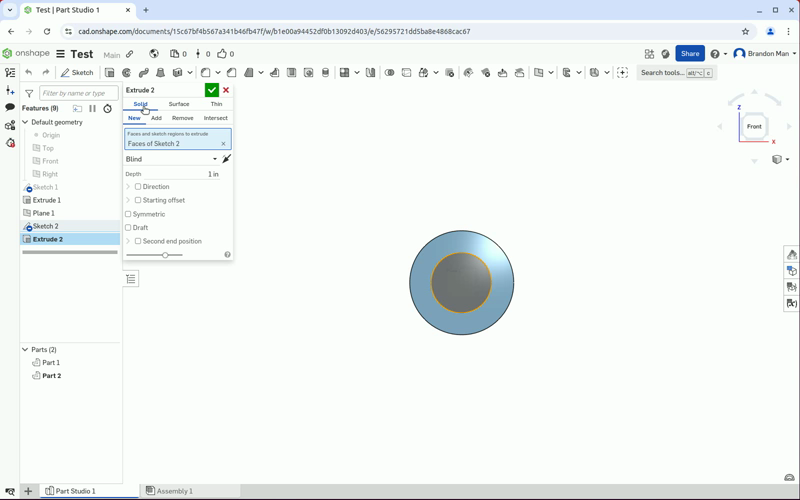
click(143, 106)
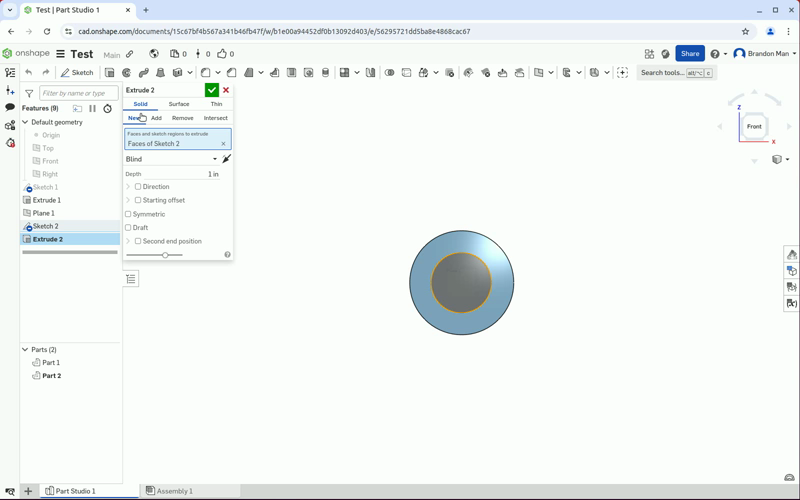
mouse_move(137, 120)
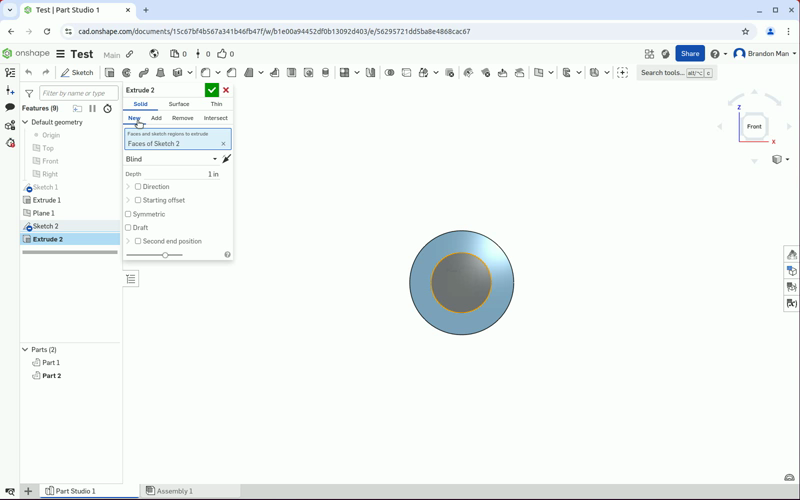
click(137, 120)
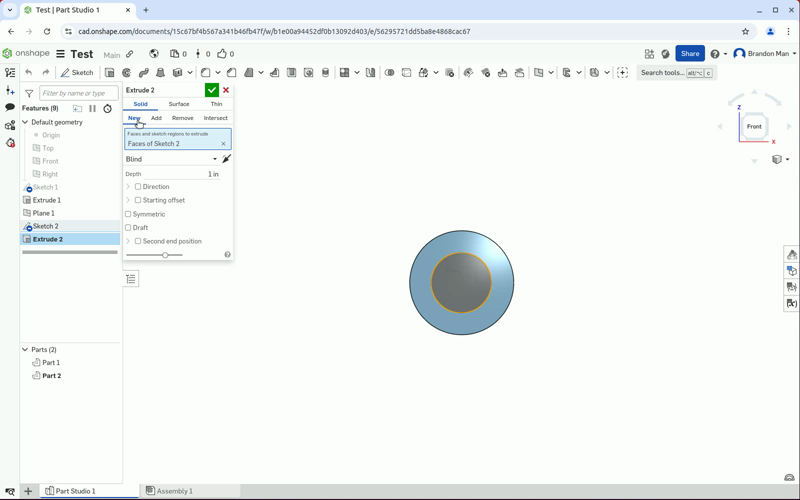
key(tab, 4)
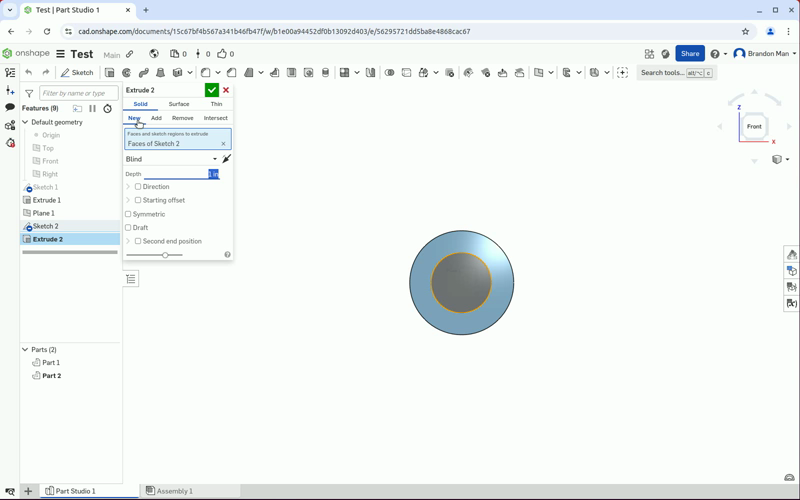
text(0.963)
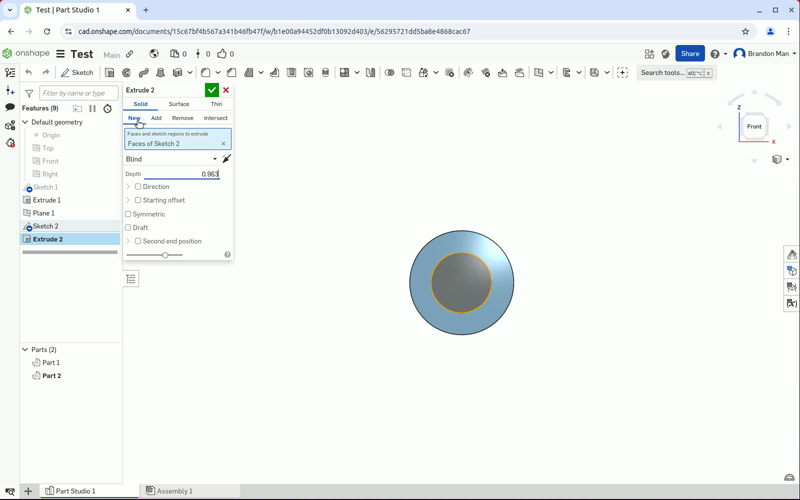
key(enter)
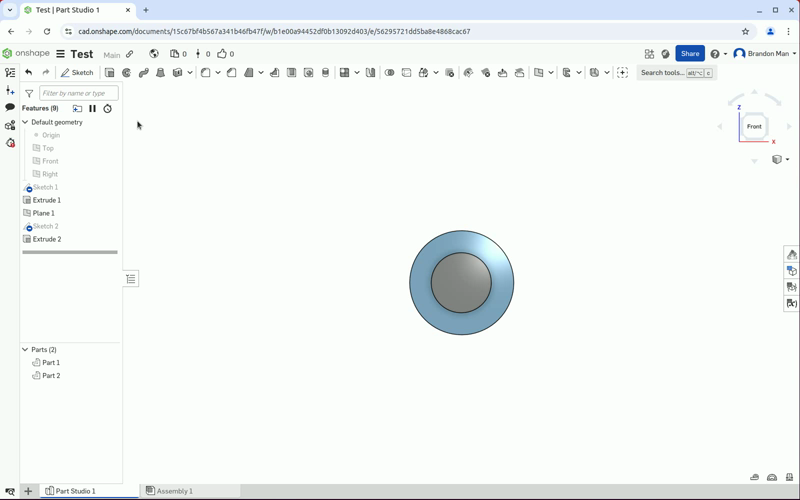
key(shift+h)
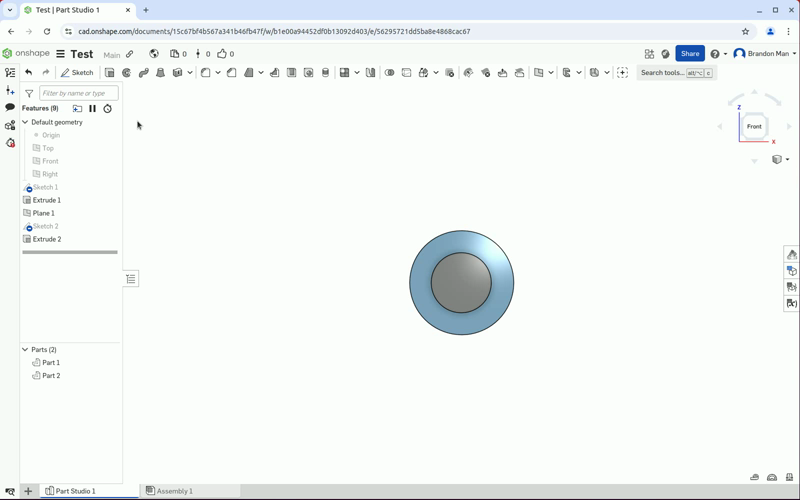
key(shift+h)
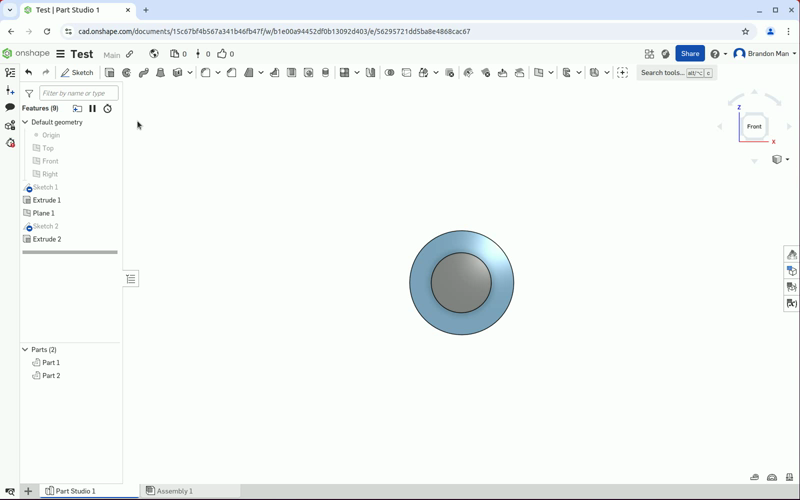
key(shift+7)
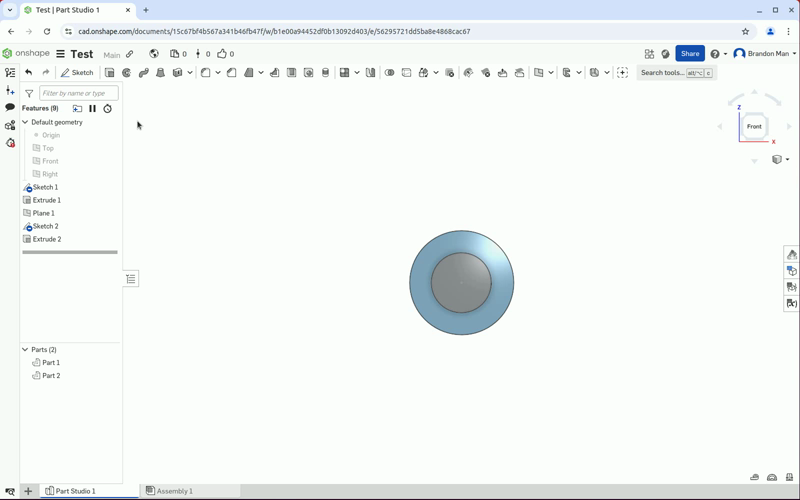
key(left, 2)
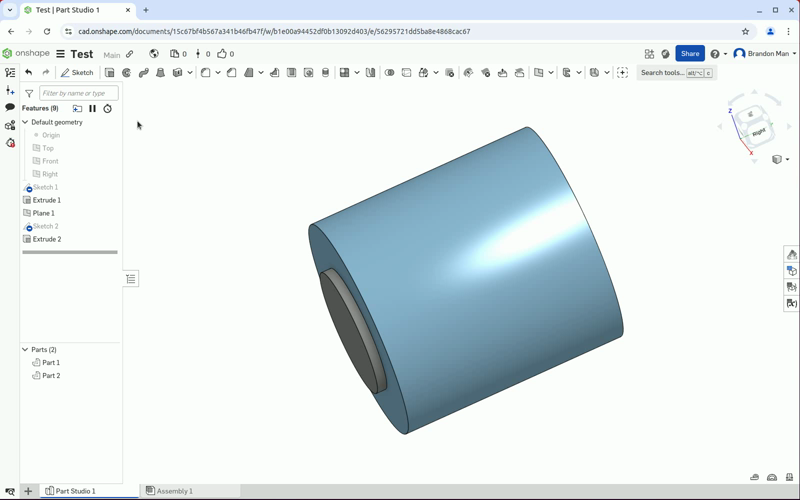
key(down, 2)
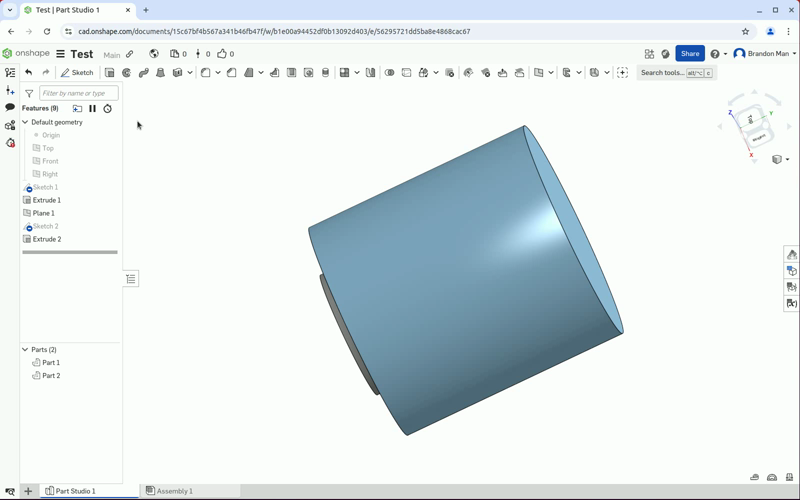
key(up, 2)
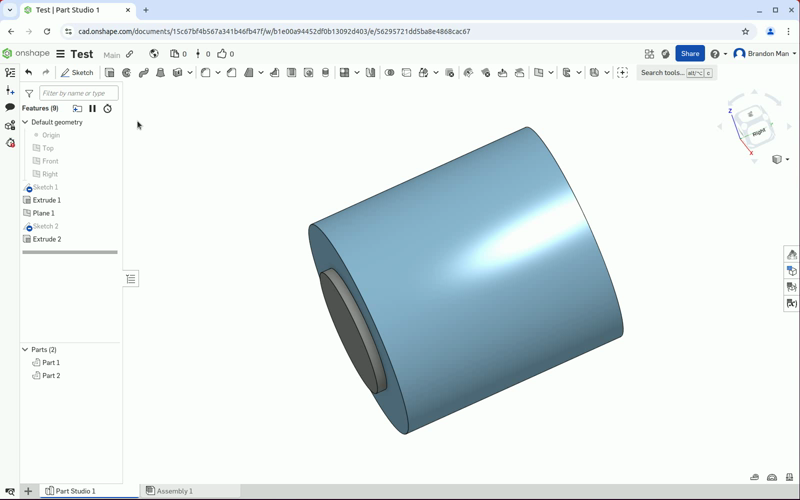
key(right, 2)
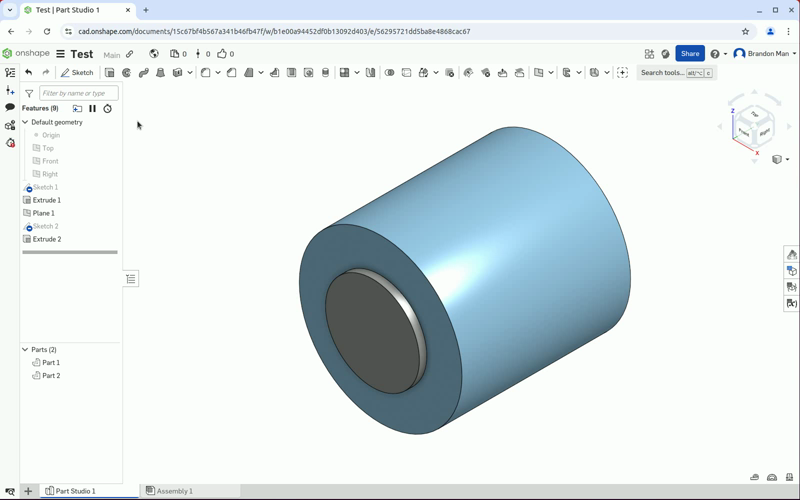
mouse_move(73, 189)
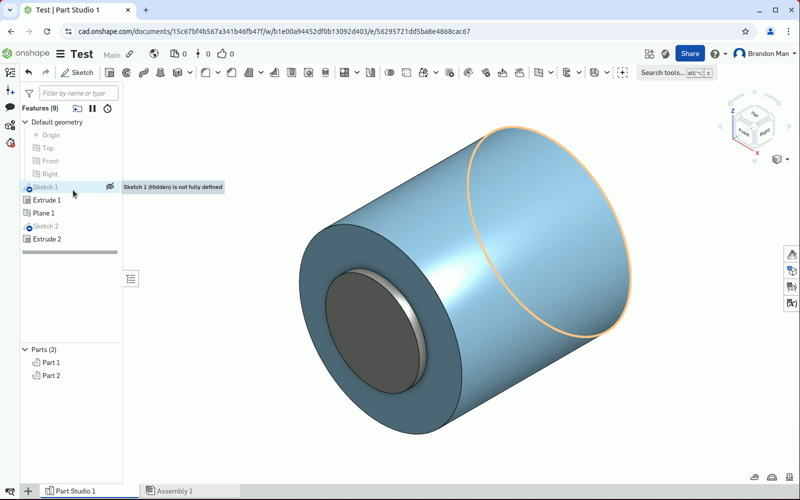
click(73, 189)